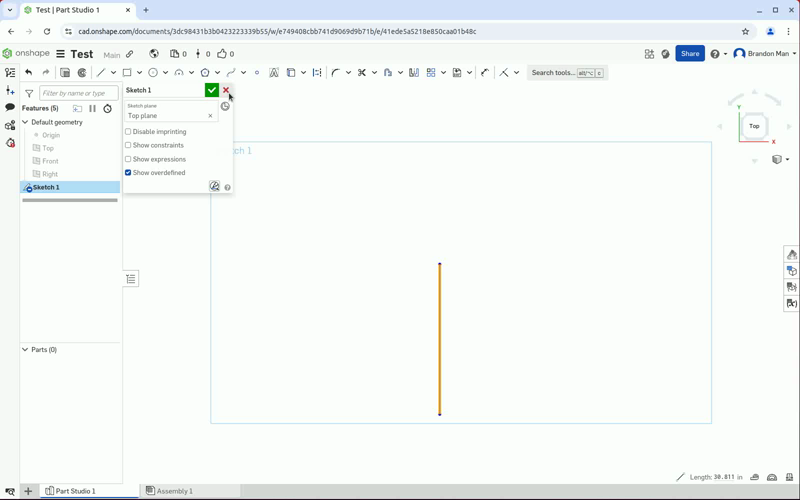
key(shift+h)
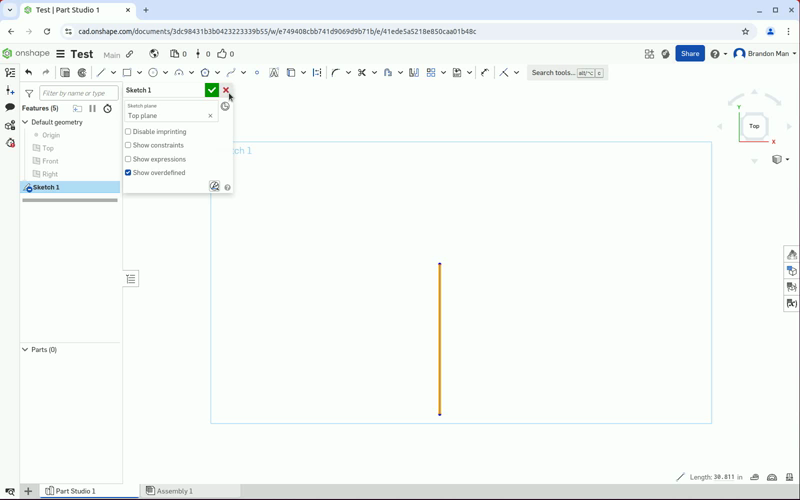
key(shift+s)
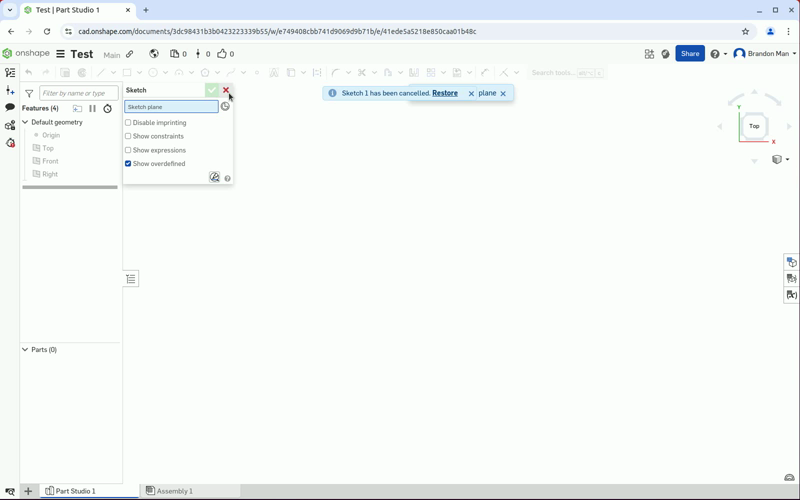
mouse_move(73, 150)
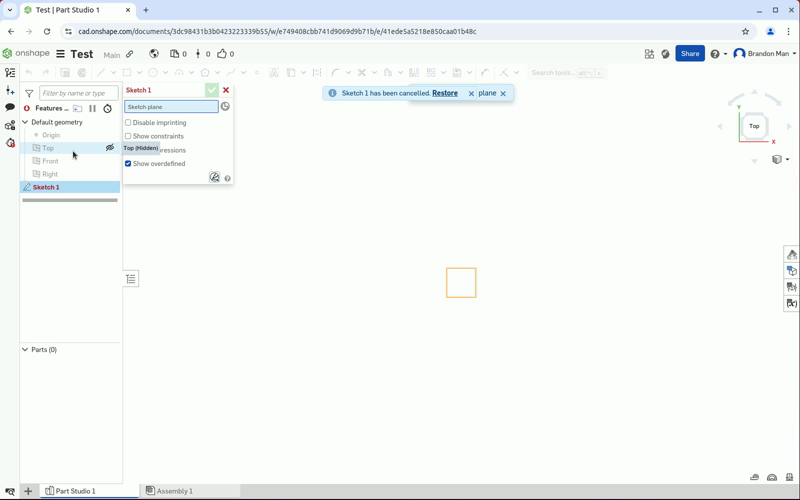
click(73, 150)
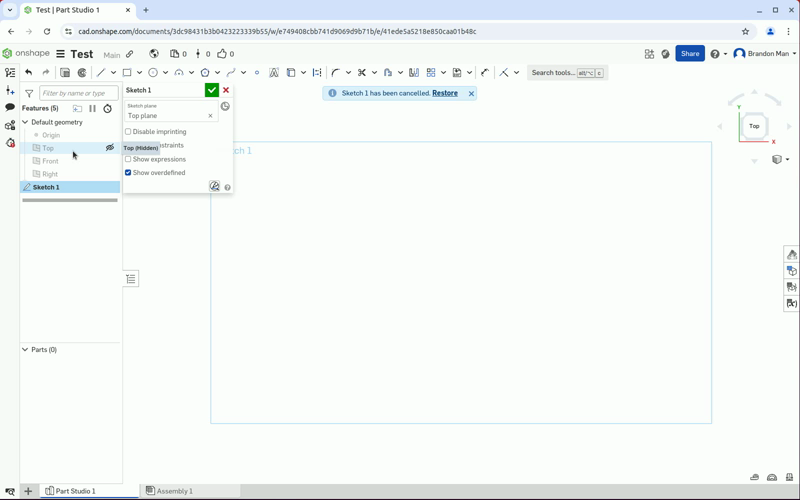
mouse_move(73, 352)
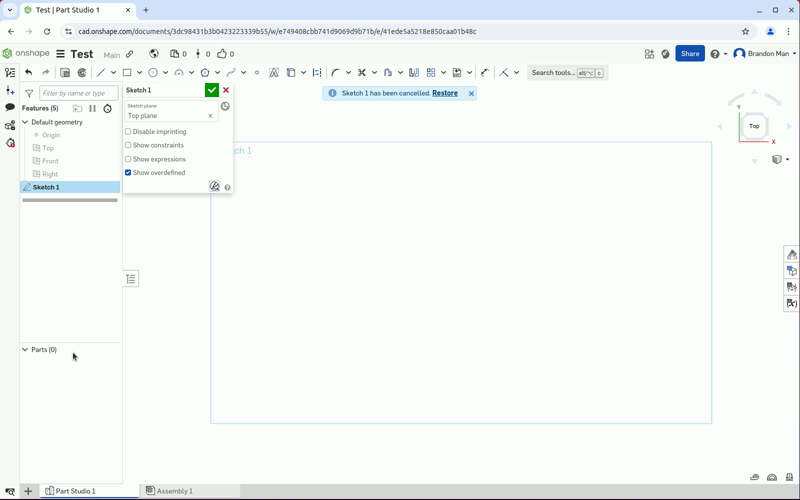
key(y)
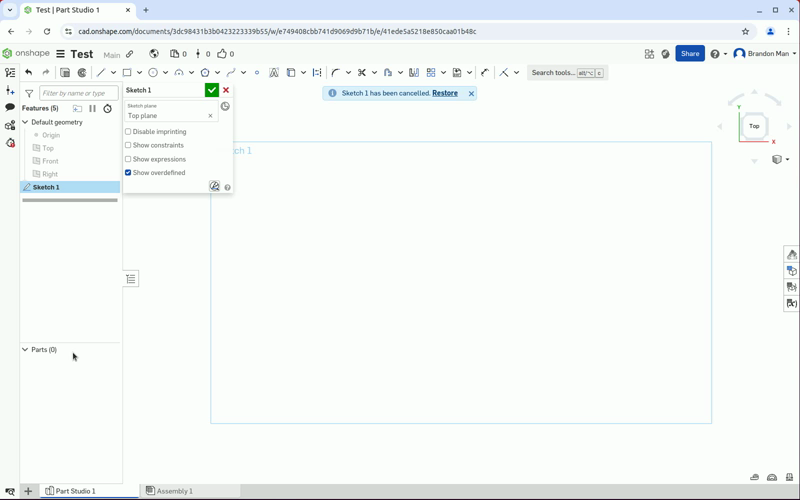
key(c)
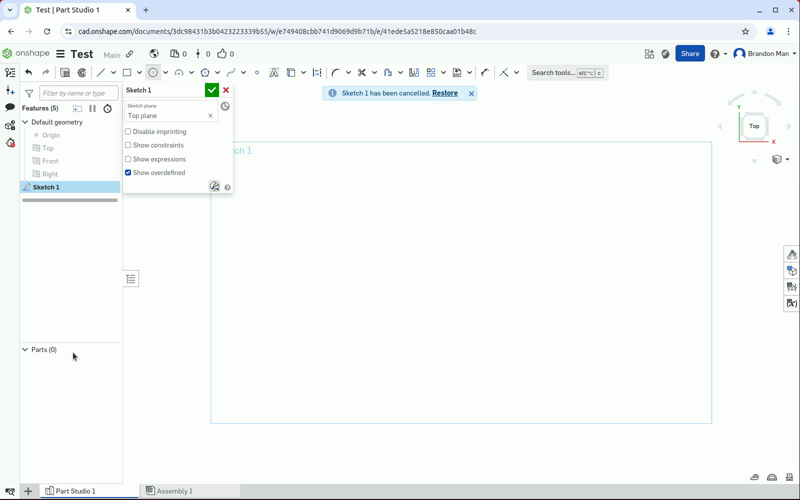
key_down(shift)
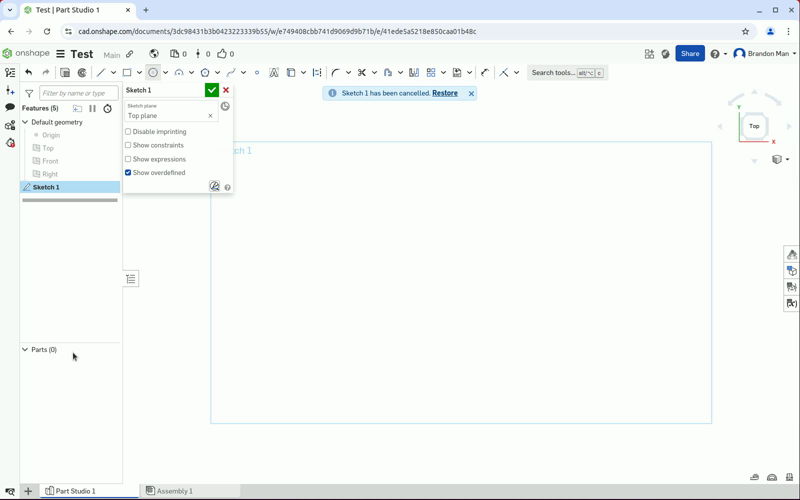
mouse_move(460, 206)
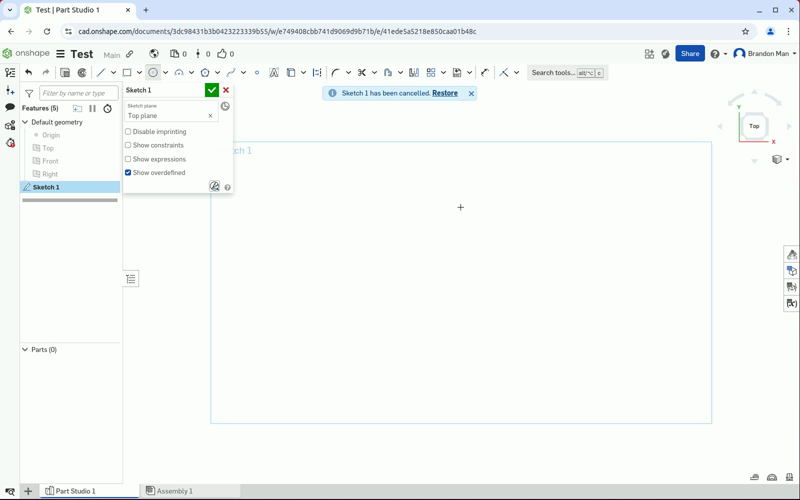
click(460, 206)
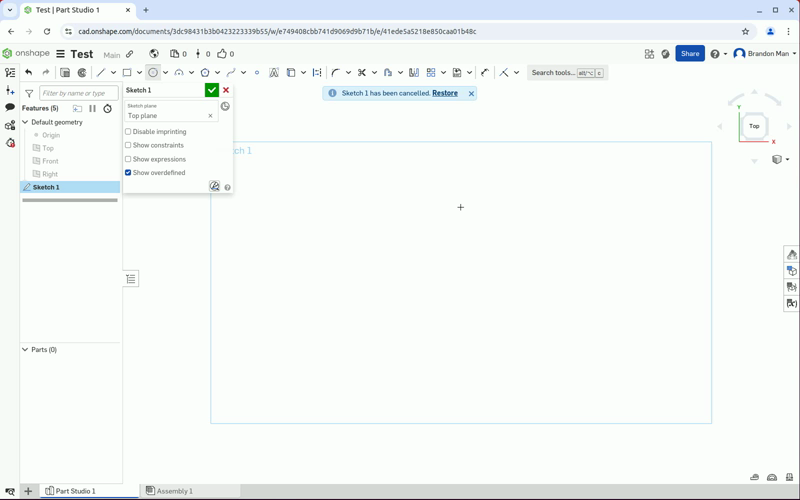
key_up(shift)
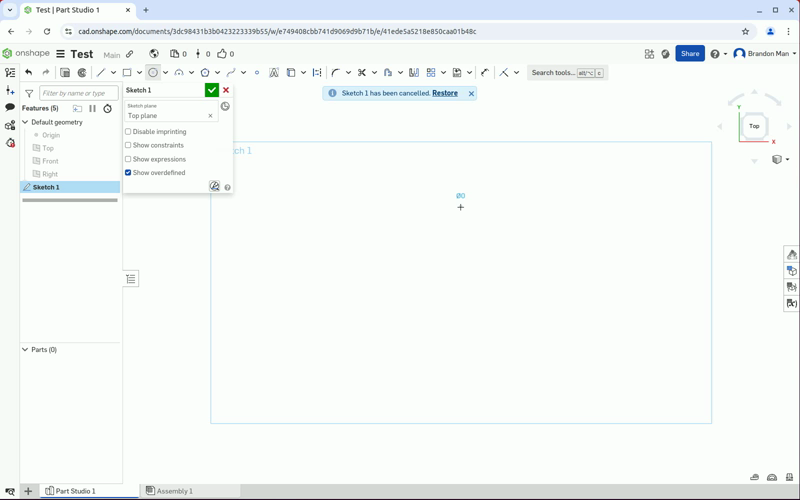
mouse_move(497, 206)
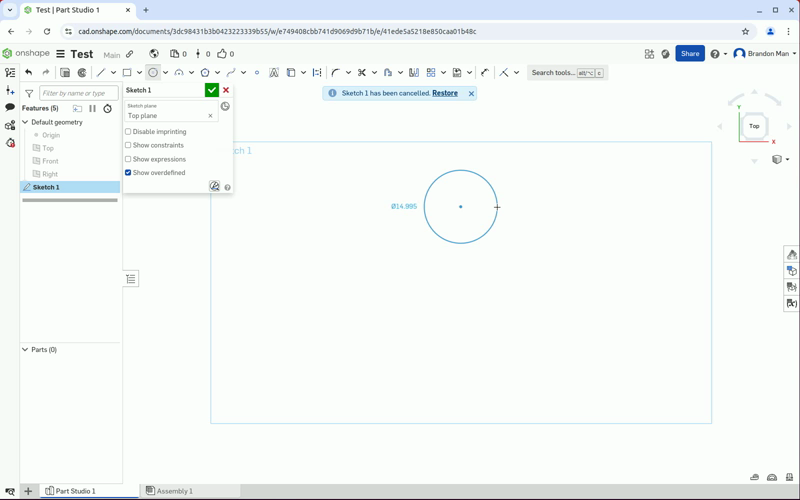
click(497, 206)
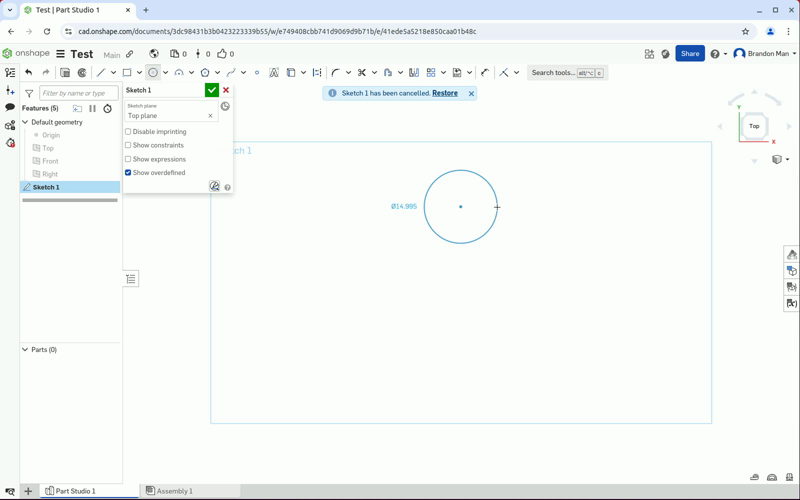
key(esc)
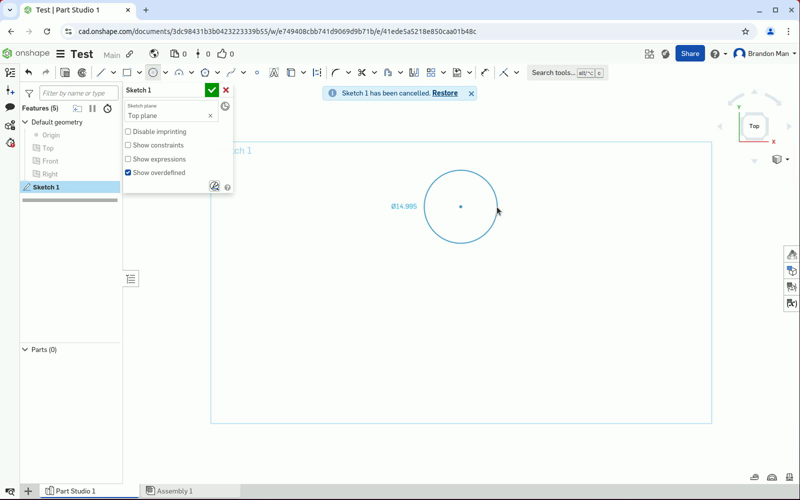
key(c)
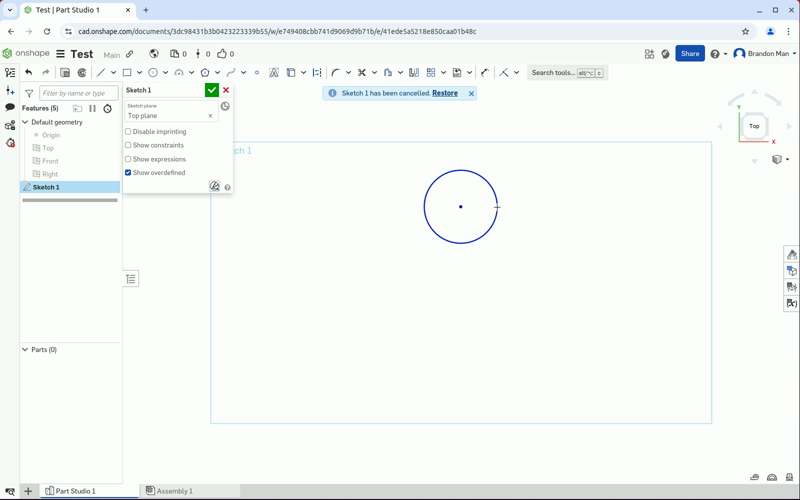
key_down(shift)
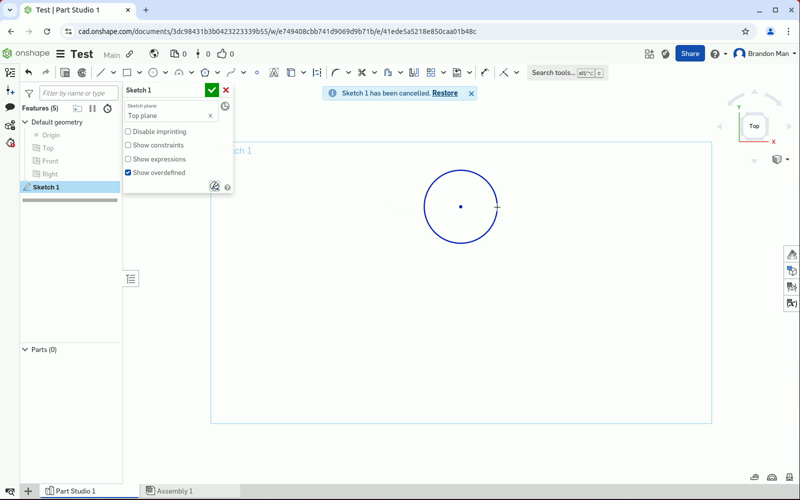
mouse_move(460, 206)
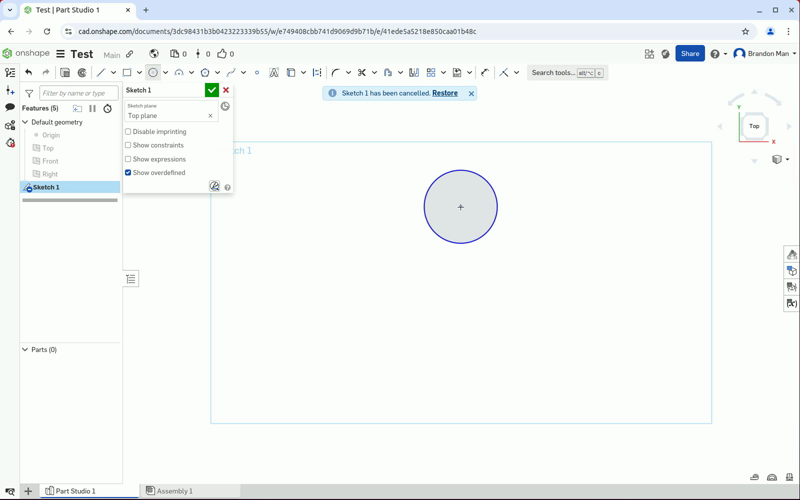
click(460, 206)
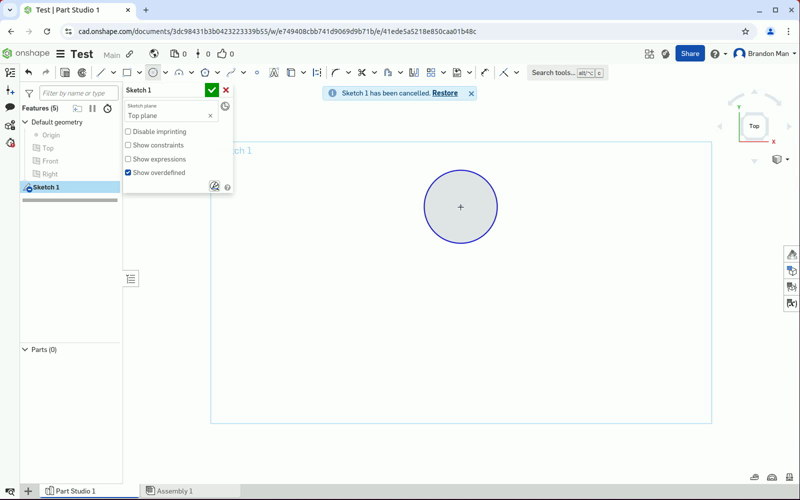
key_up(shift)
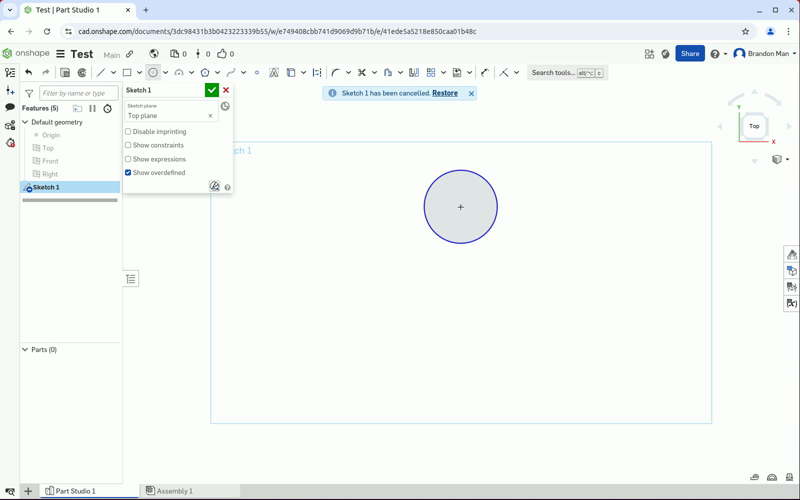
mouse_move(485, 206)
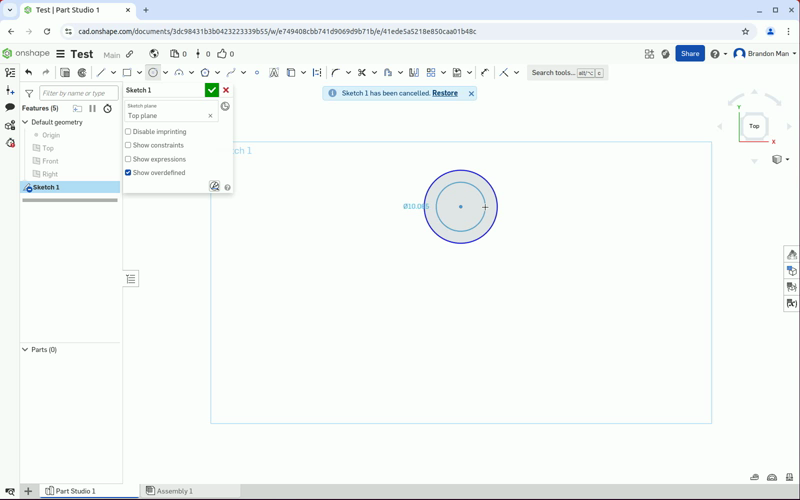
click(485, 206)
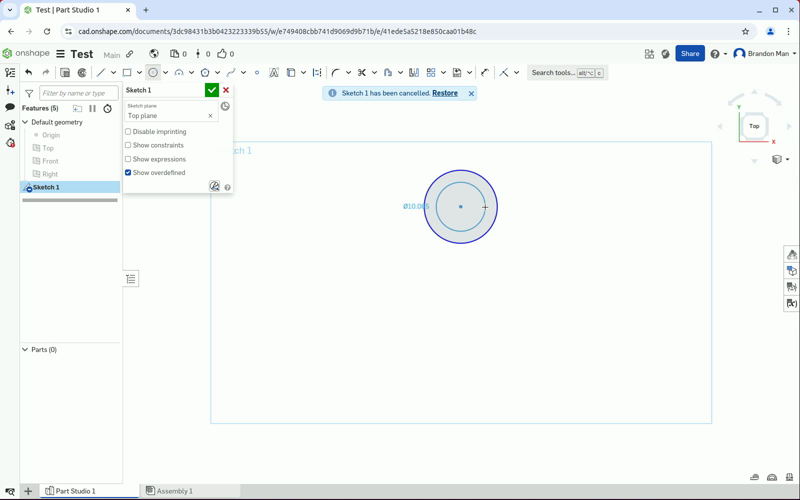
key(esc)
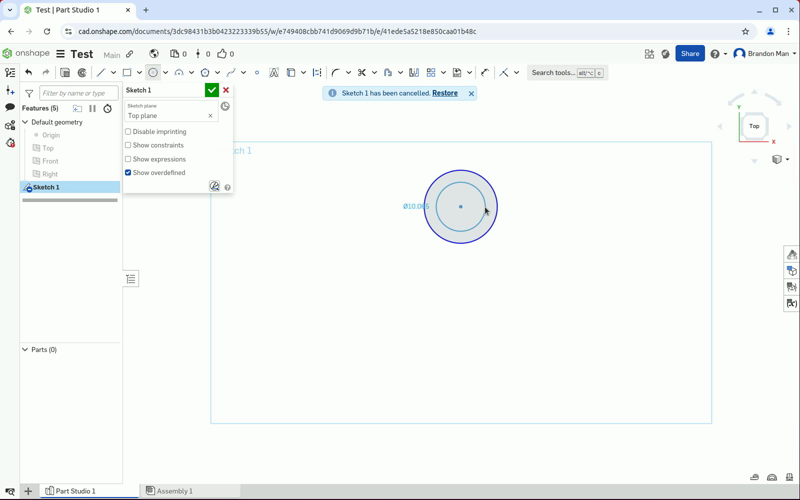
mouse_move(429, 201)
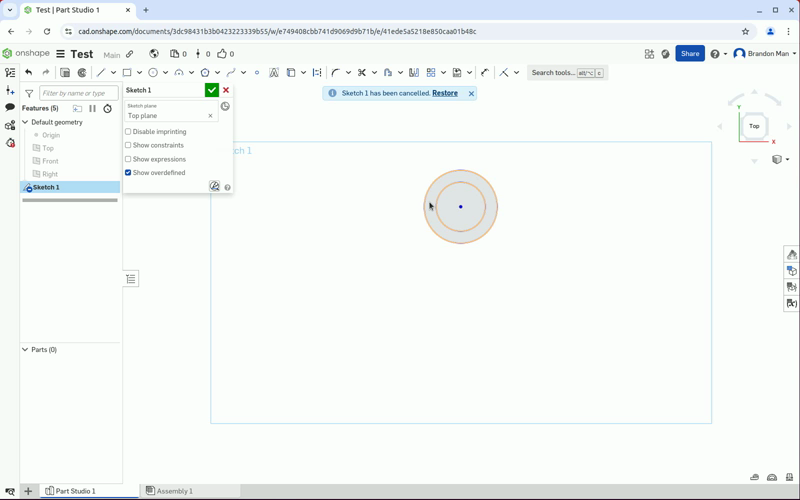
click(429, 201)
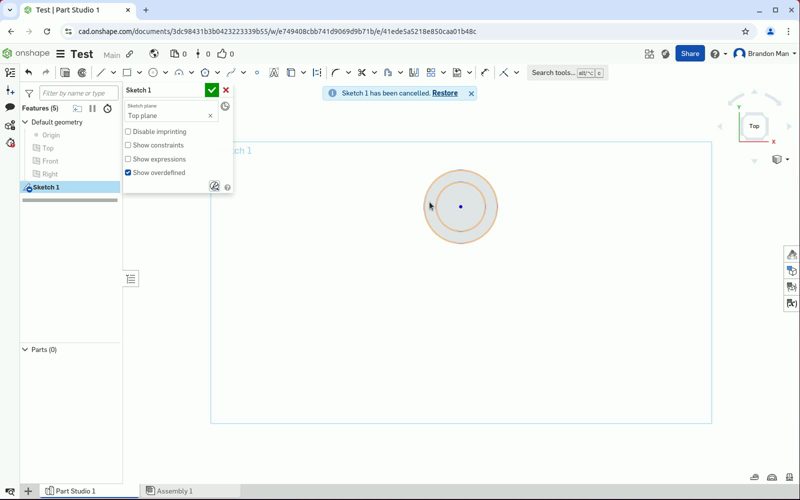
mouse_move(73, 352)
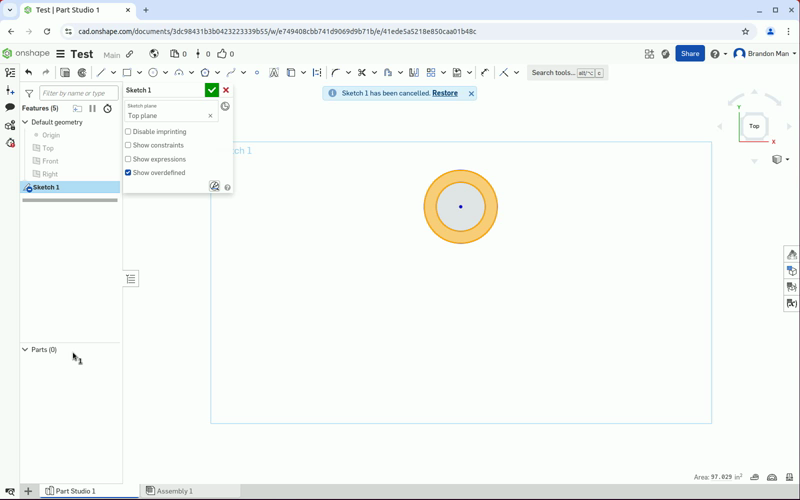
key(shift+y)
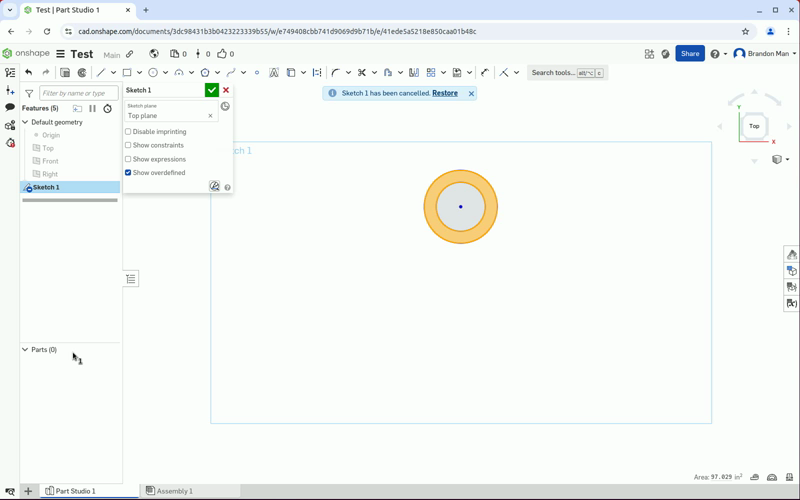
key(shift+e)
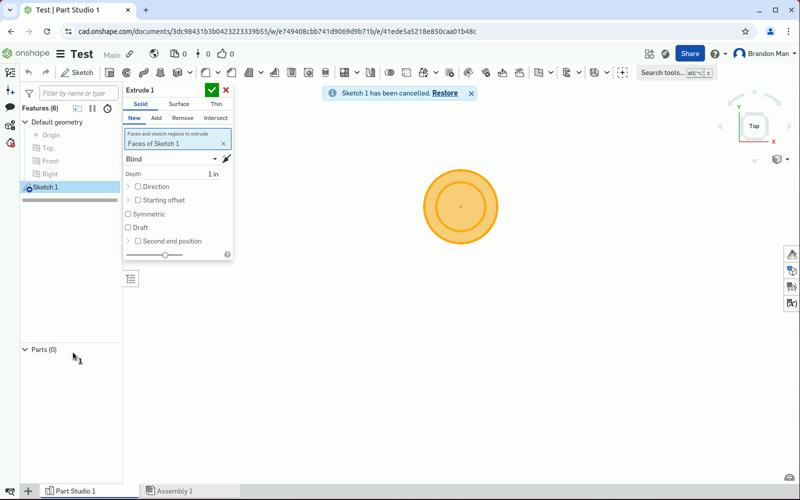
mouse_move(143, 106)
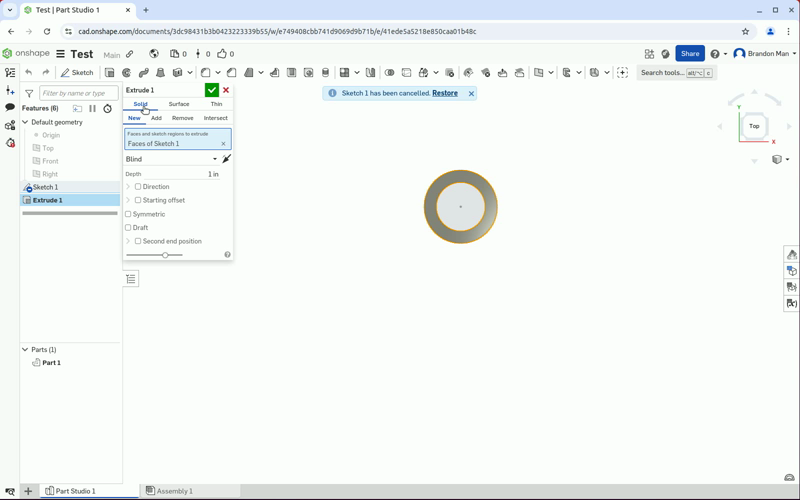
click(143, 106)
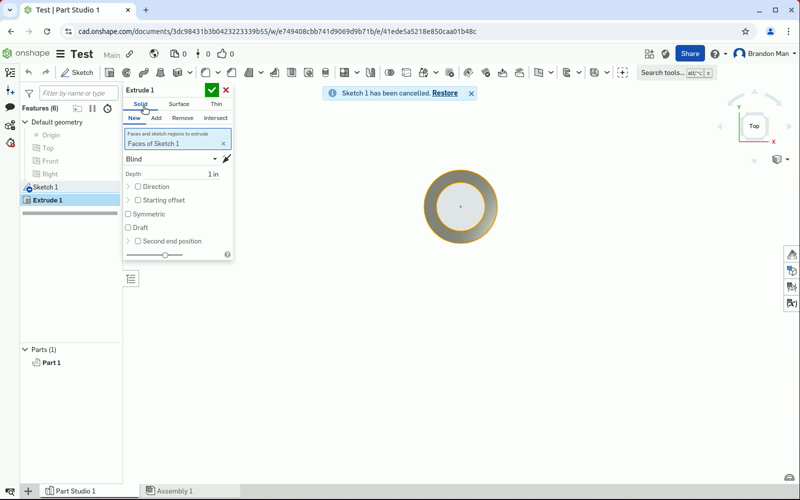
mouse_move(137, 120)
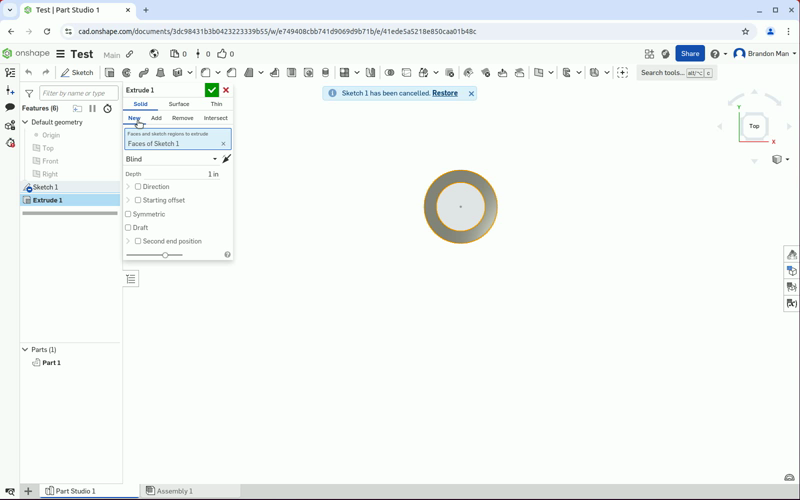
click(137, 120)
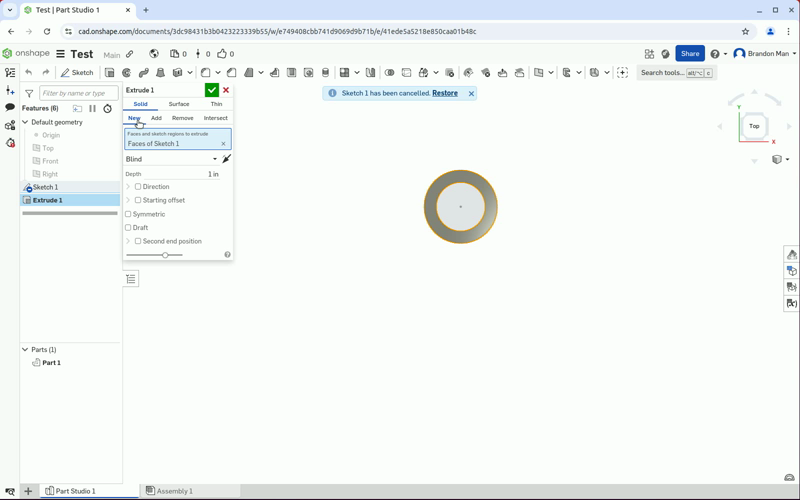
key(tab, 4)
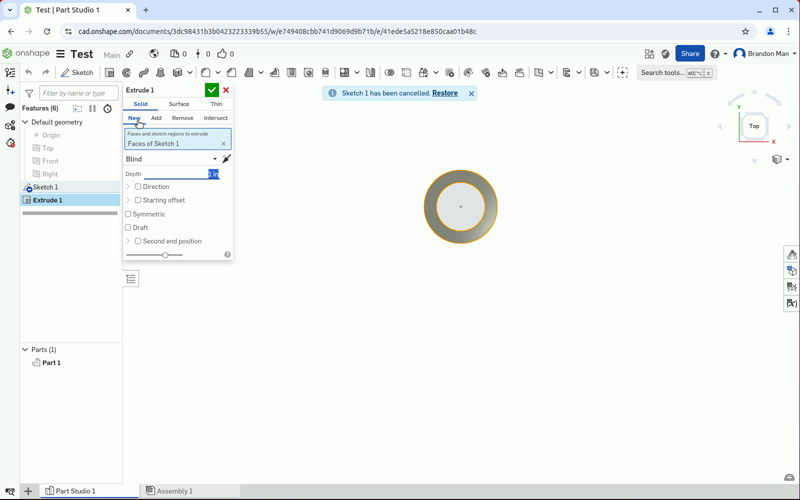
text(1.204)
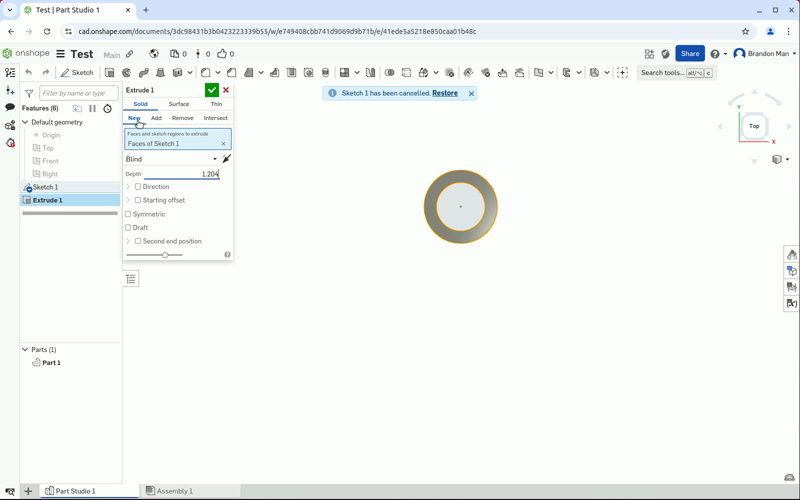
key(enter)
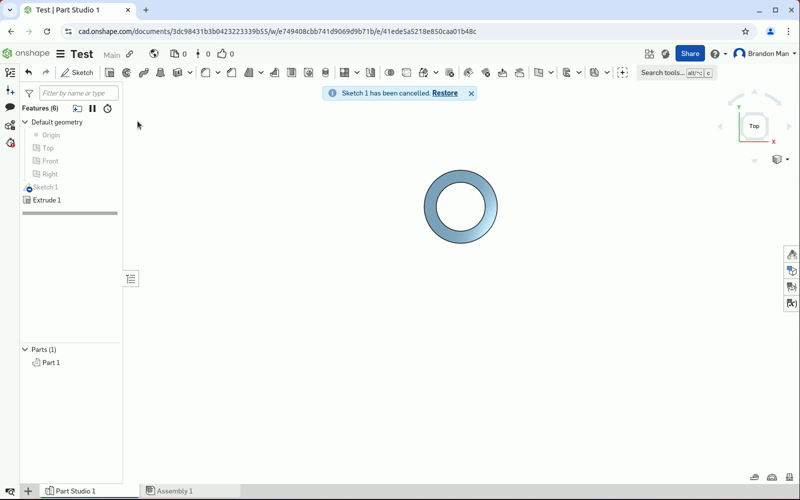
key(shift+h)
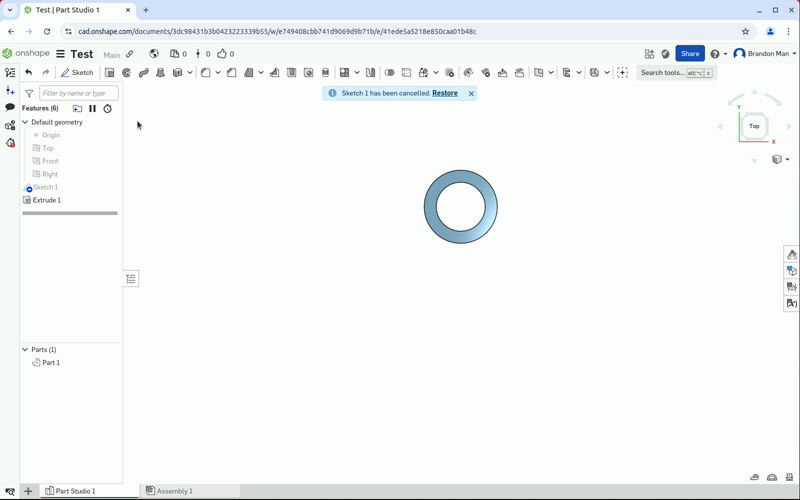
key(shift+h)
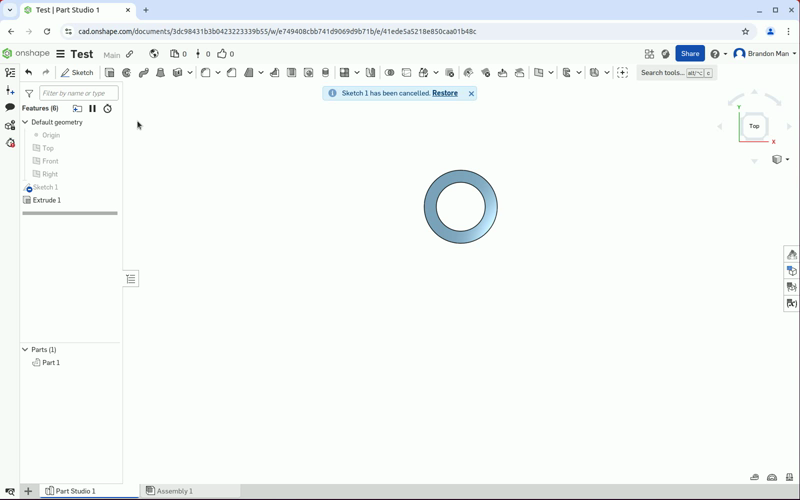
mouse_move(73, 189)
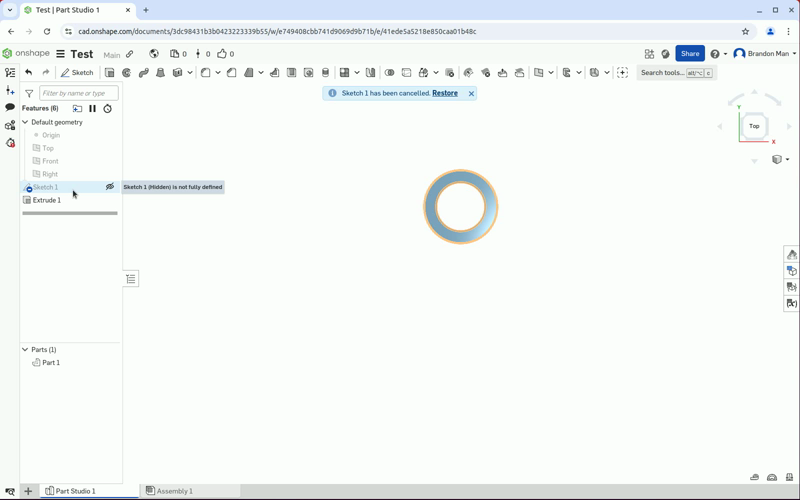
click(73, 189)
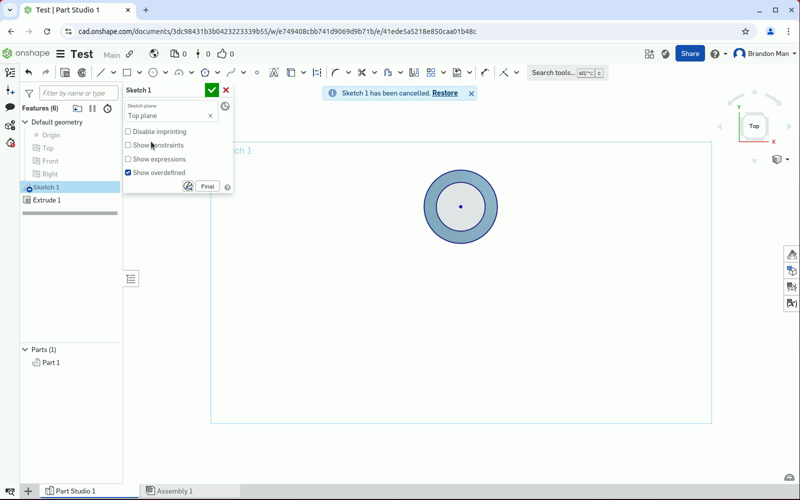
mouse_move(229, 92)
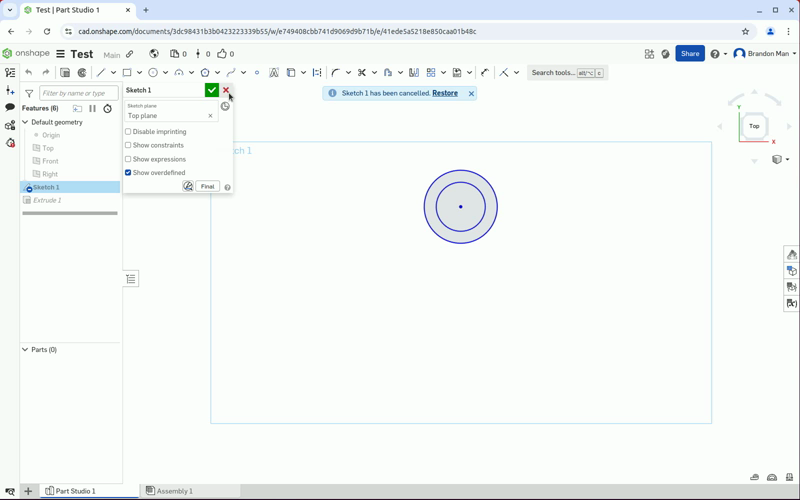
click(229, 92)
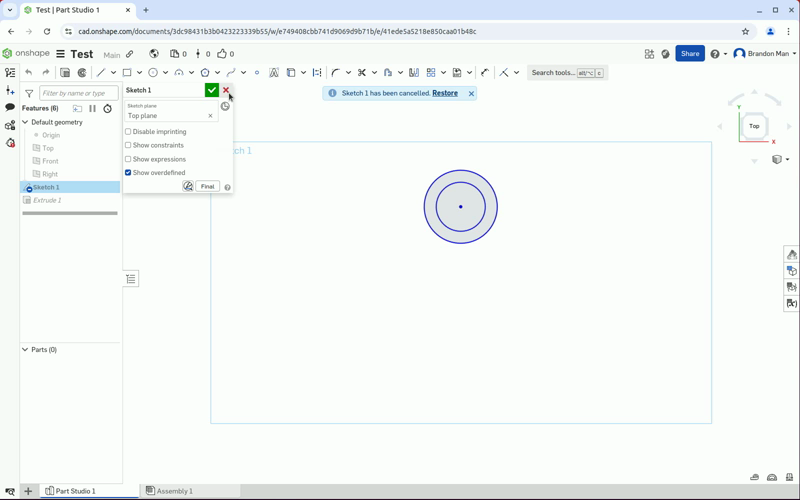
key(shift+s)
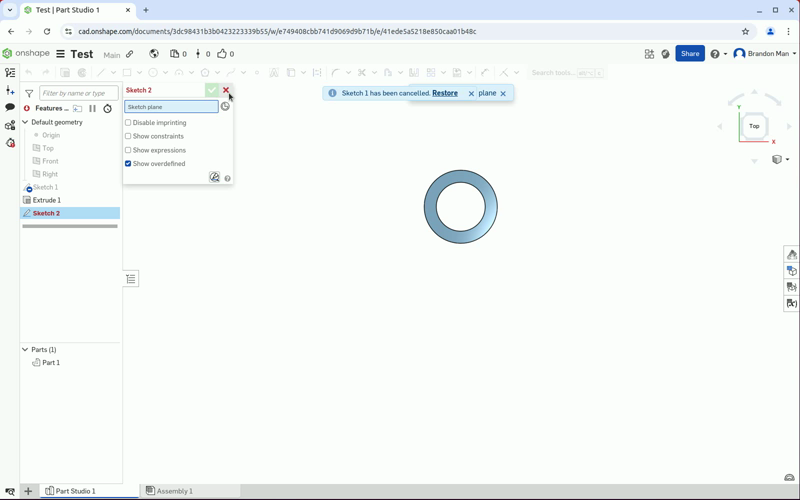
mouse_move(73, 150)
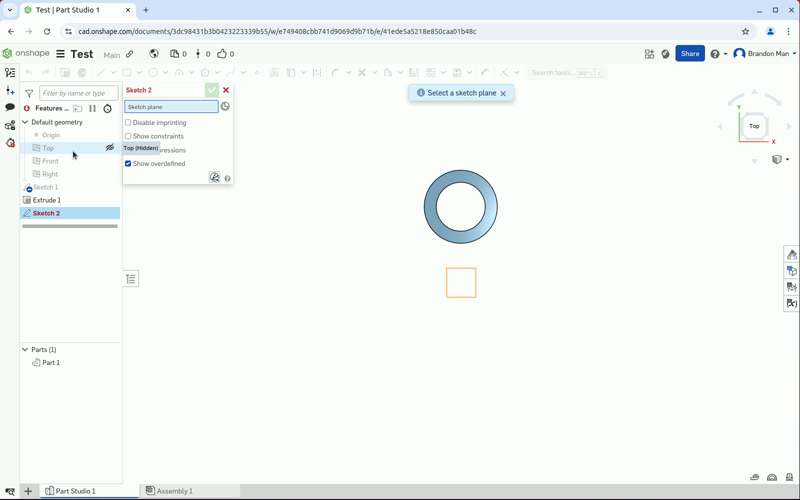
click(73, 150)
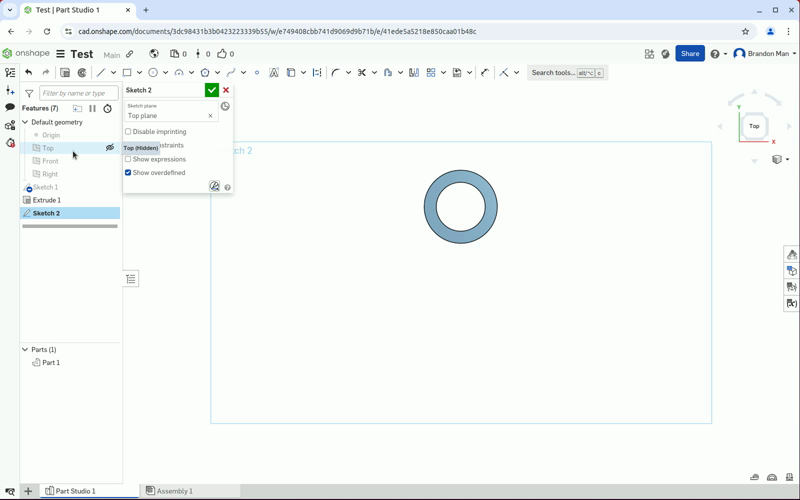
mouse_move(73, 352)
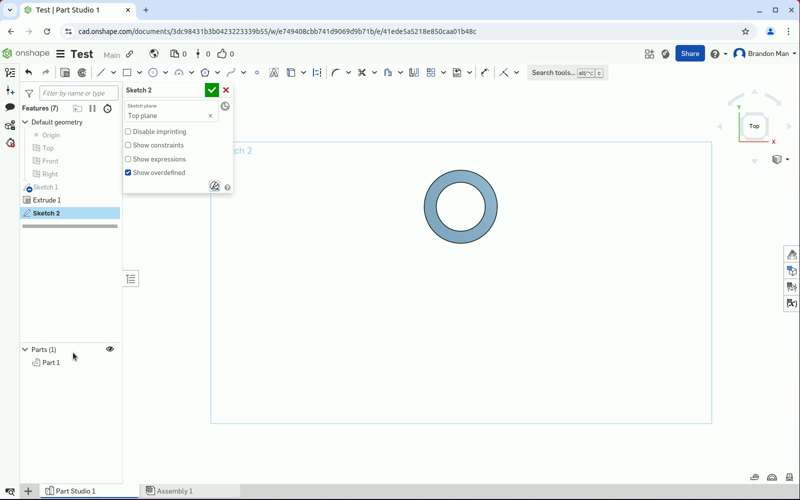
key(y)
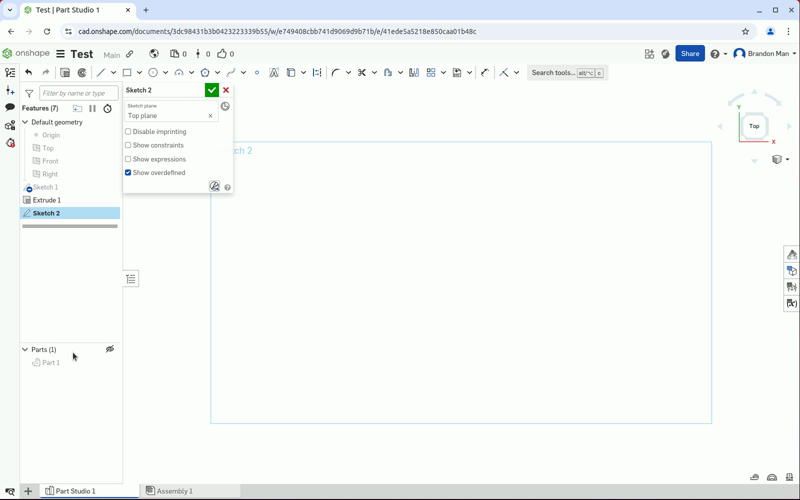
key(c)
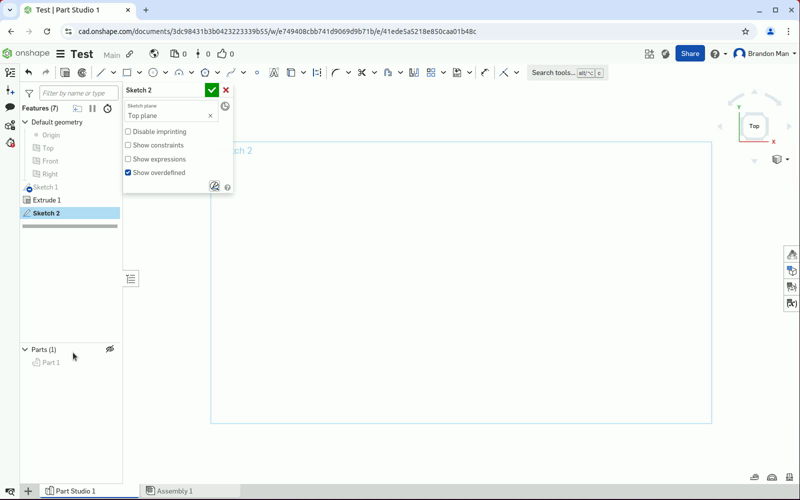
key_down(shift)
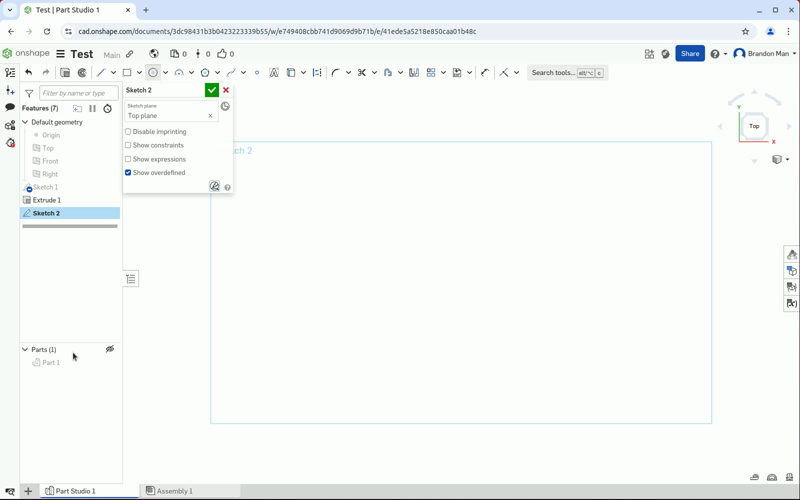
mouse_move(460, 282)
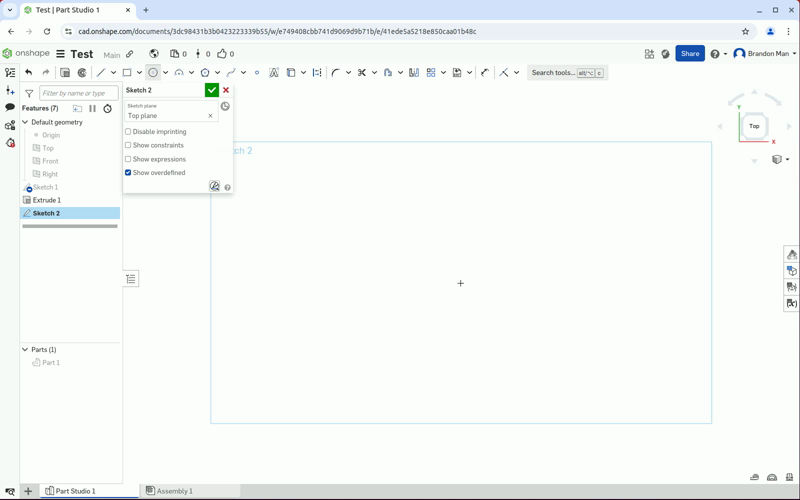
click(460, 282)
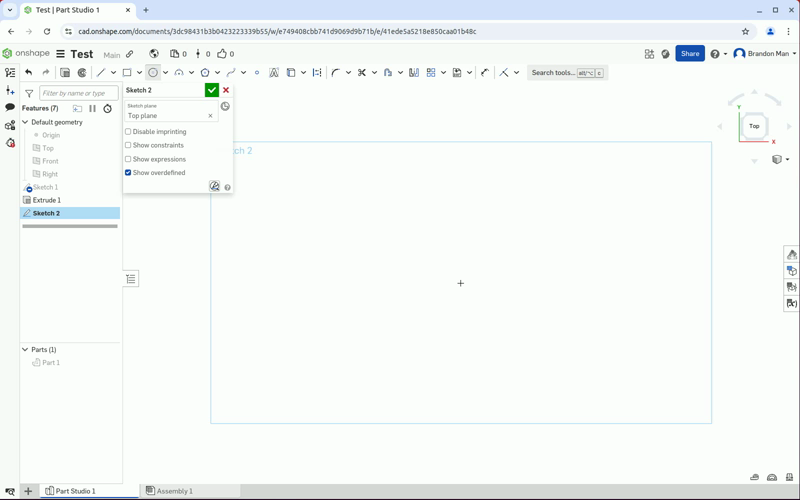
key_up(shift)
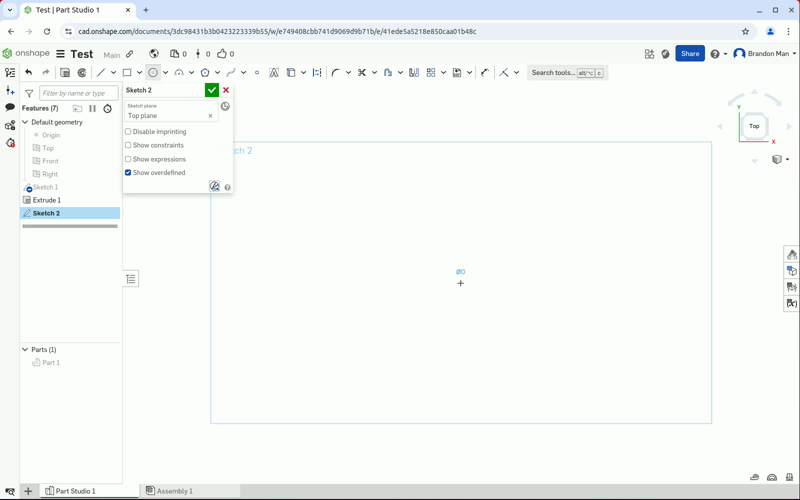
mouse_move(497, 282)
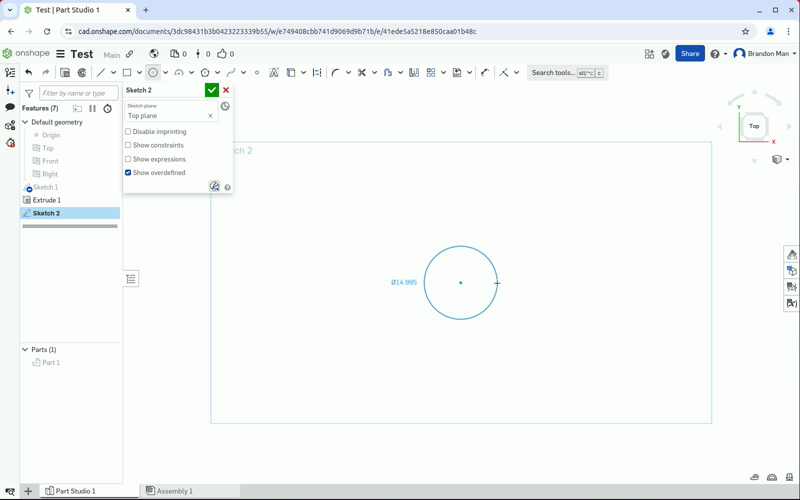
click(497, 282)
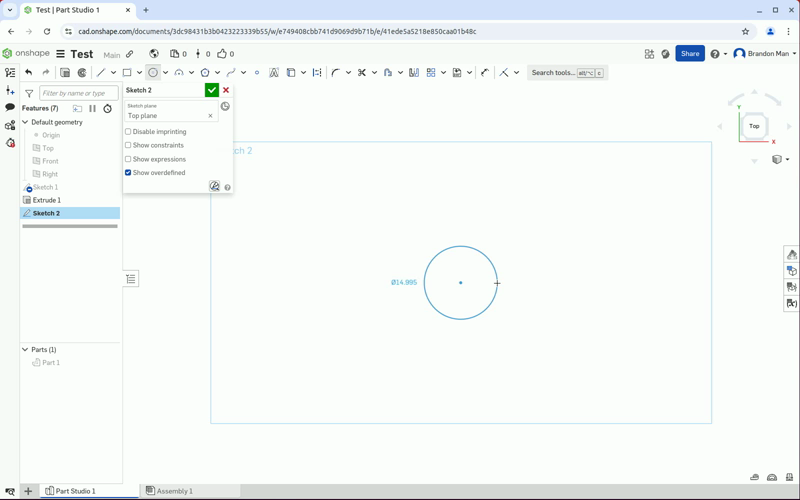
key(esc)
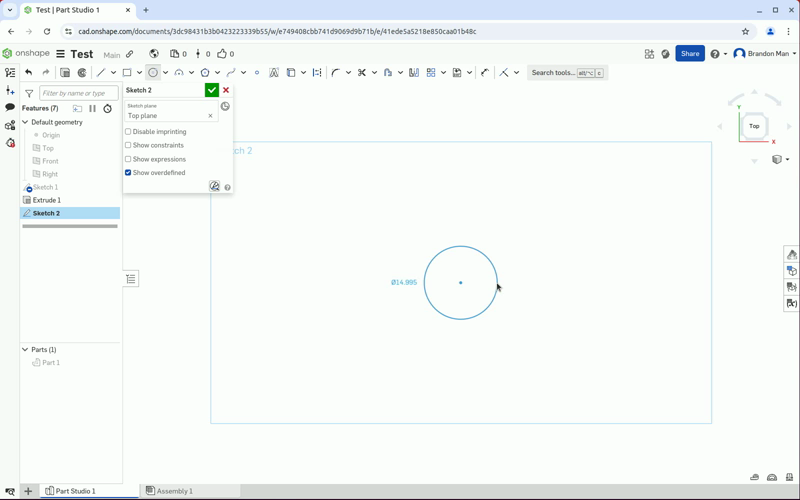
key(c)
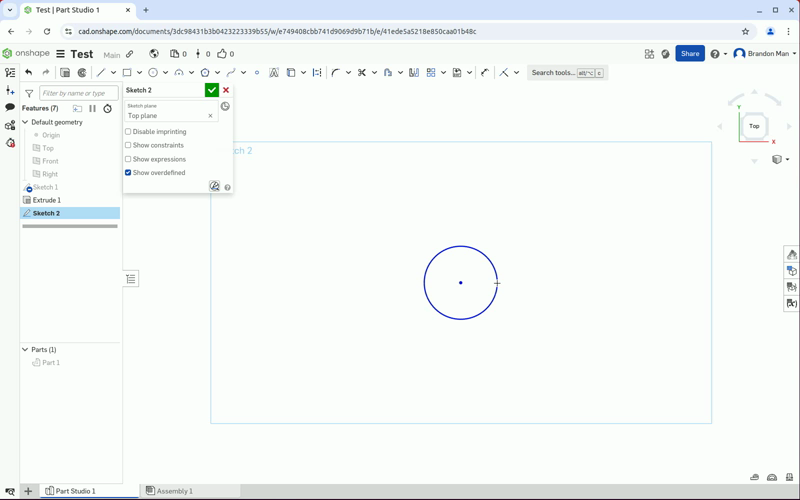
key_down(shift)
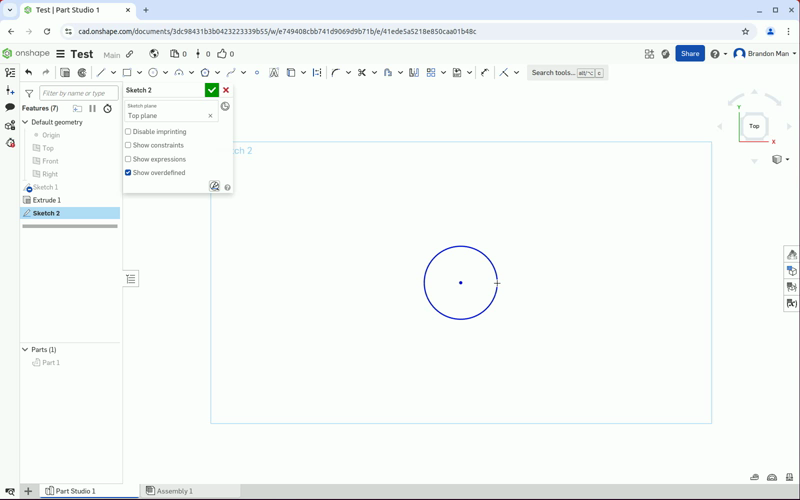
mouse_move(460, 282)
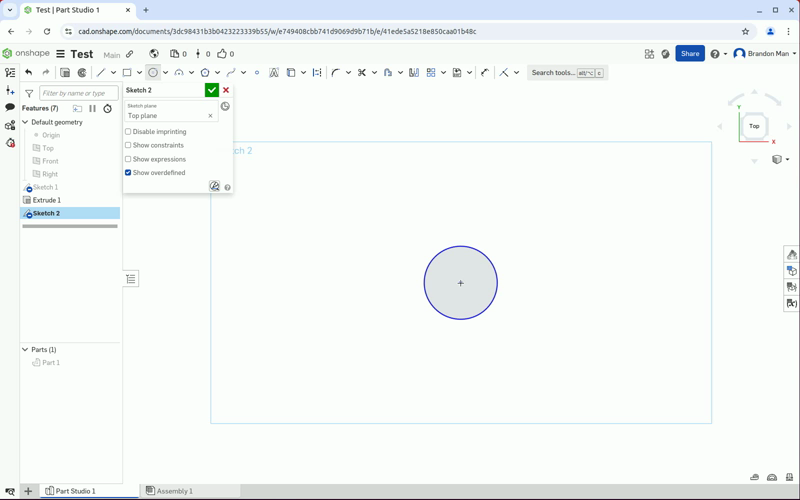
click(460, 282)
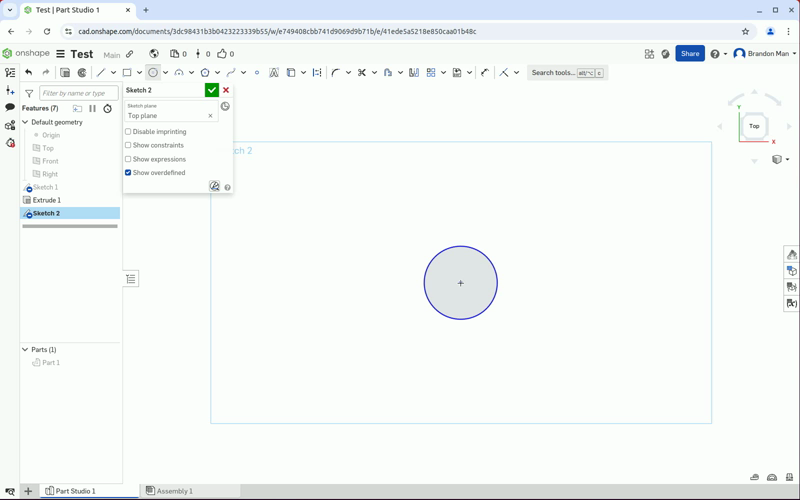
key_up(shift)
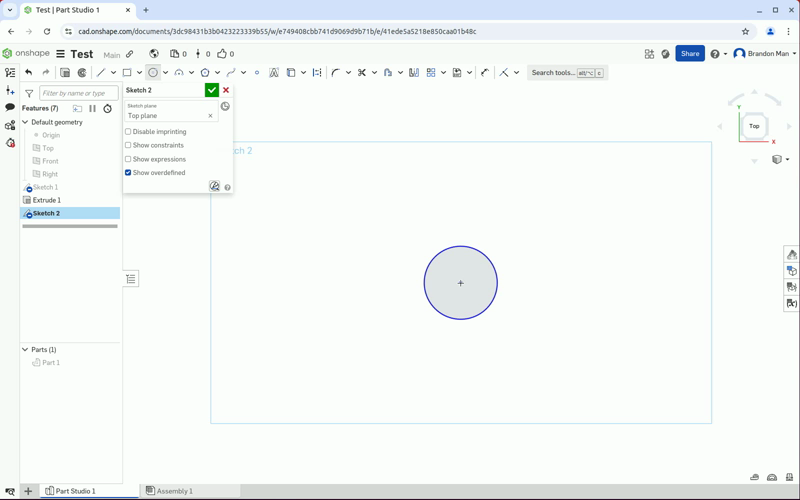
mouse_move(485, 282)
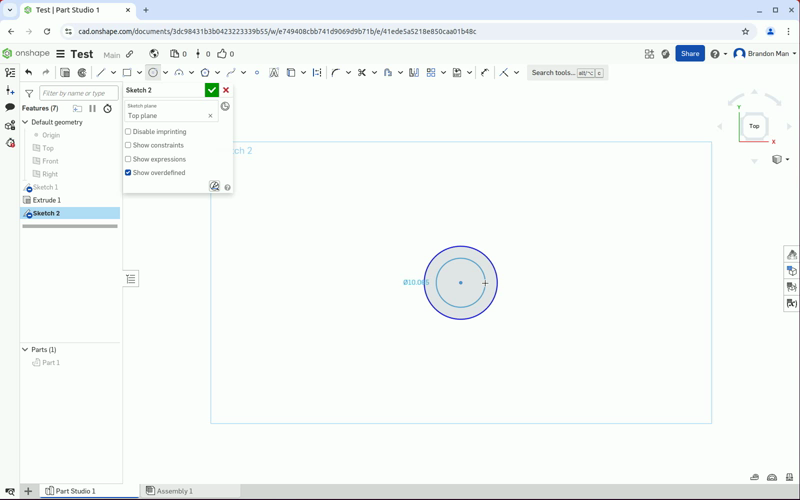
click(485, 282)
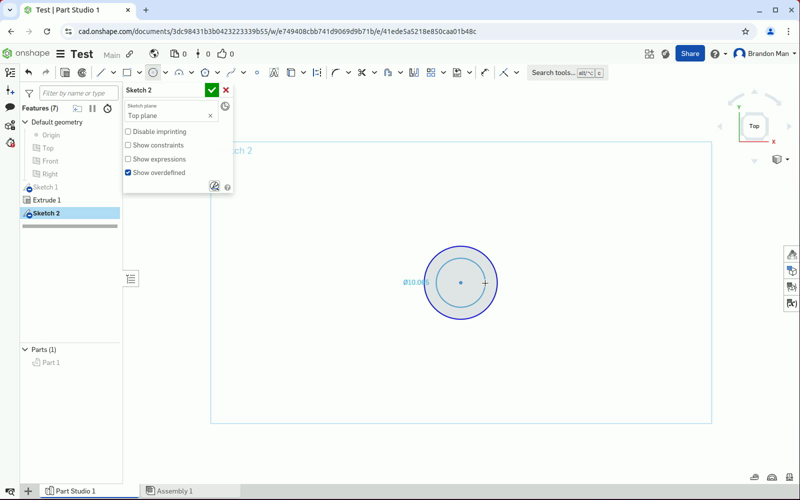
key(esc)
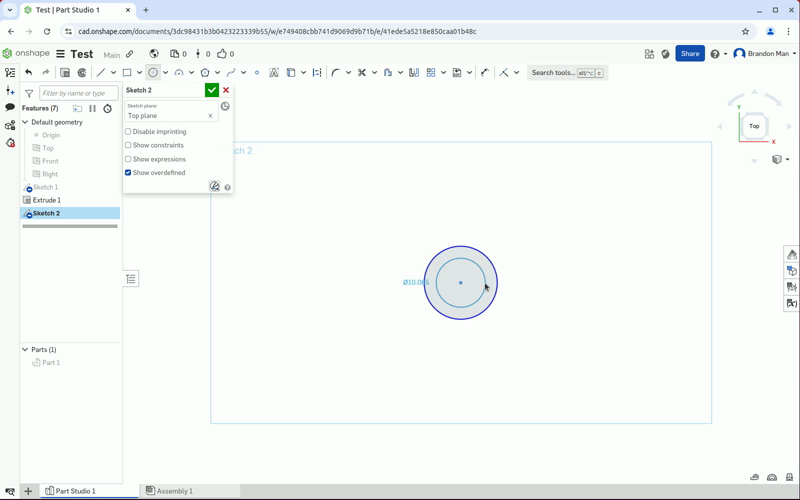
mouse_move(465, 311)
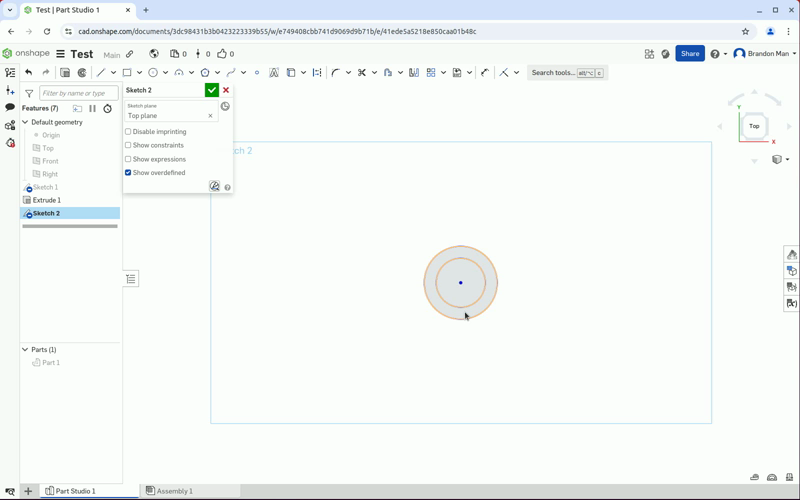
click(465, 311)
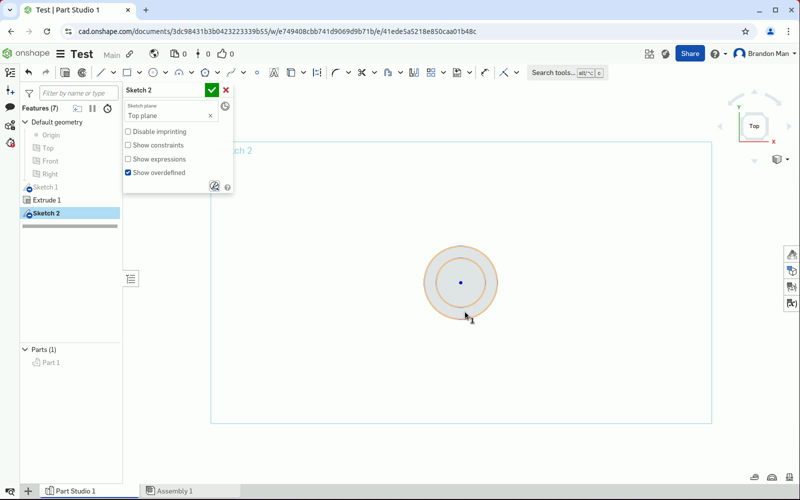
mouse_move(73, 352)
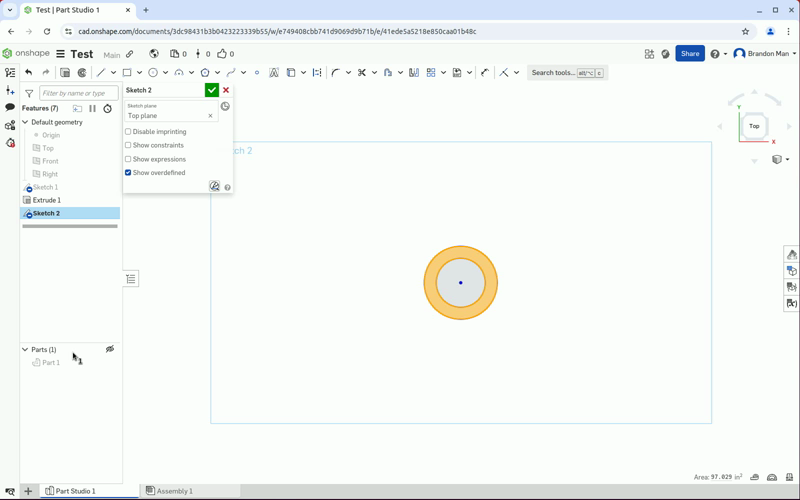
key(shift+y)
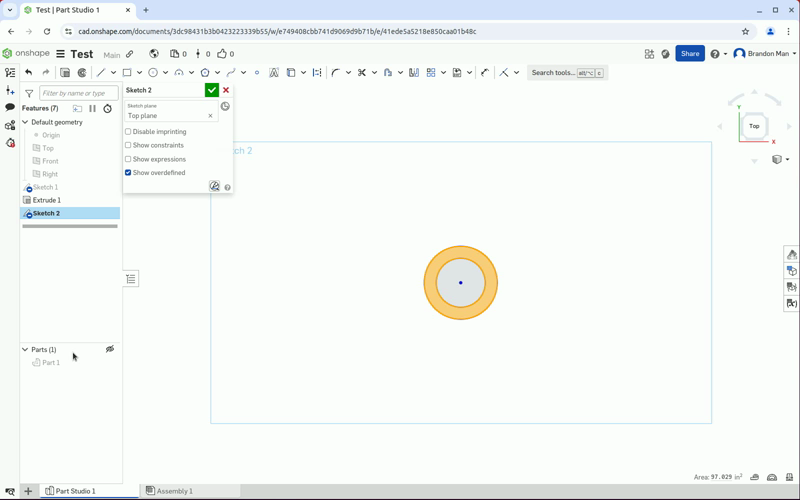
key(shift+e)
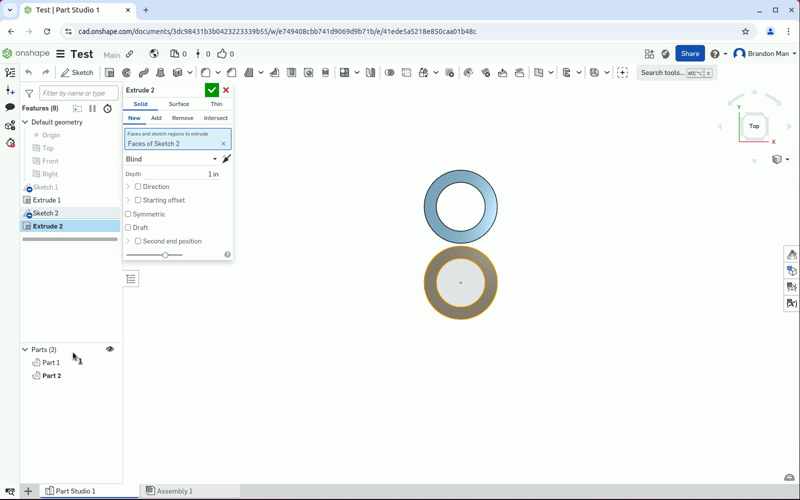
mouse_move(143, 106)
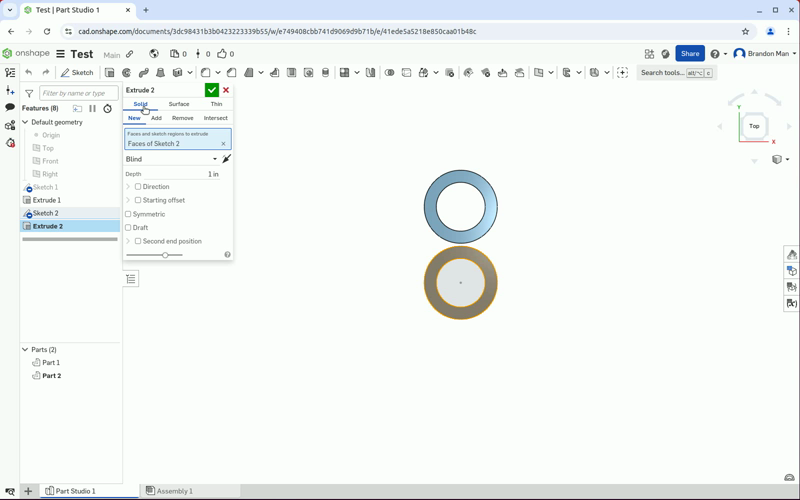
click(143, 106)
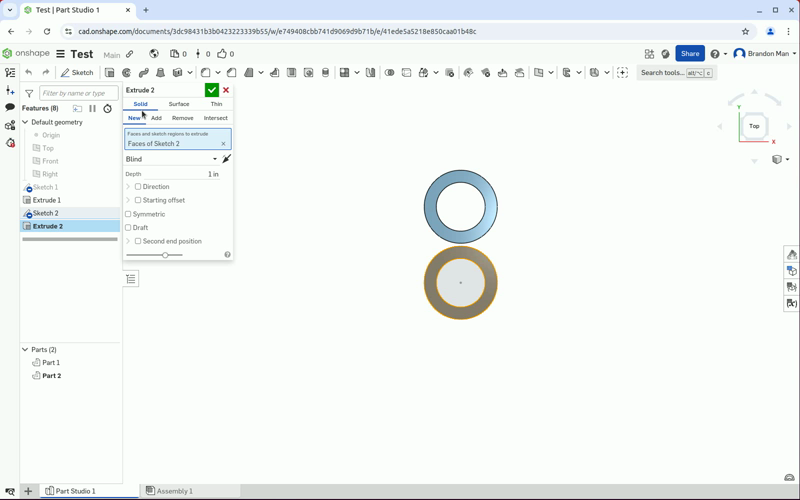
mouse_move(137, 120)
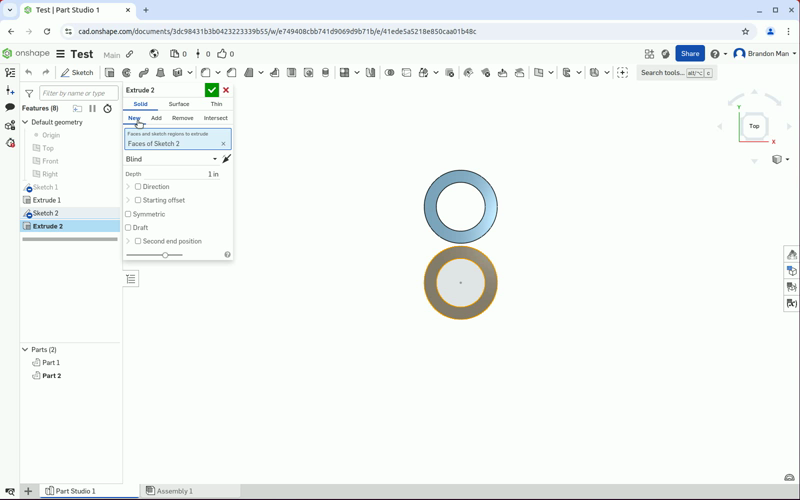
click(137, 120)
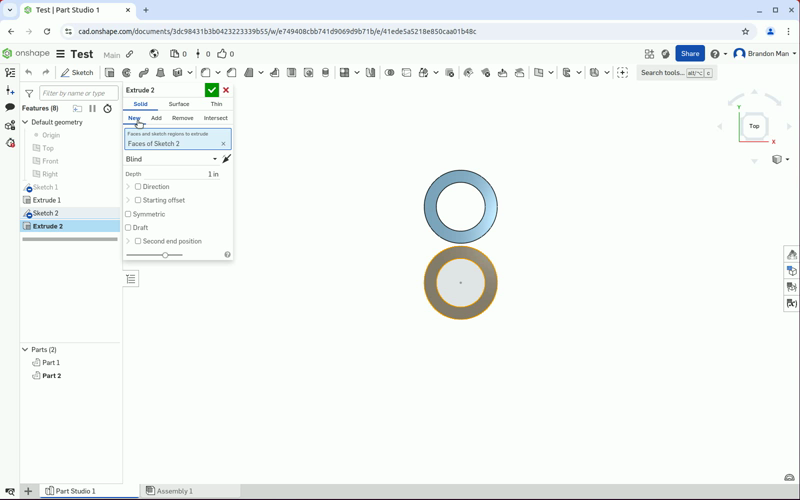
key(tab, 4)
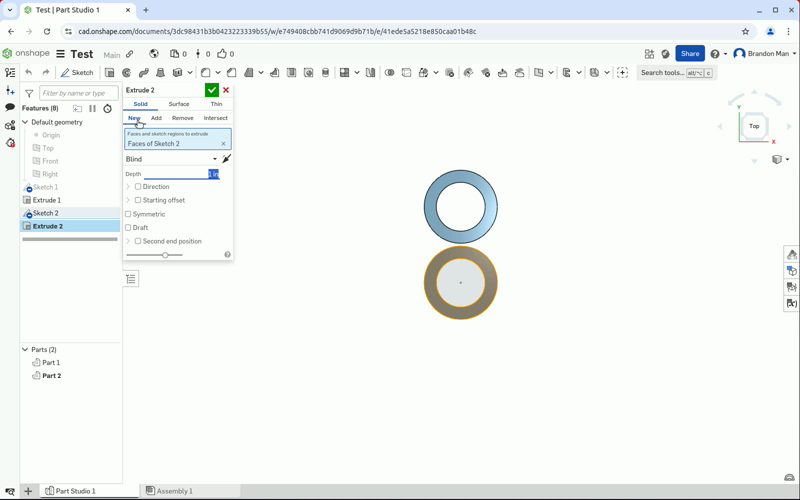
text(1.204)
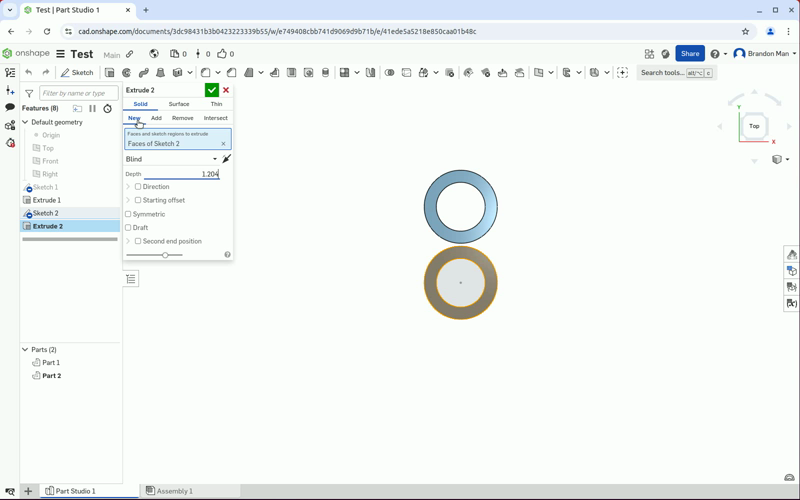
key(enter)
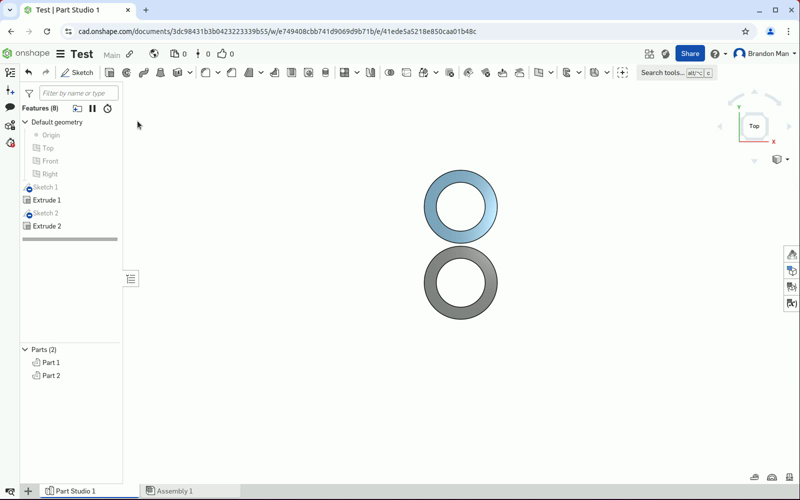
key(shift+h)
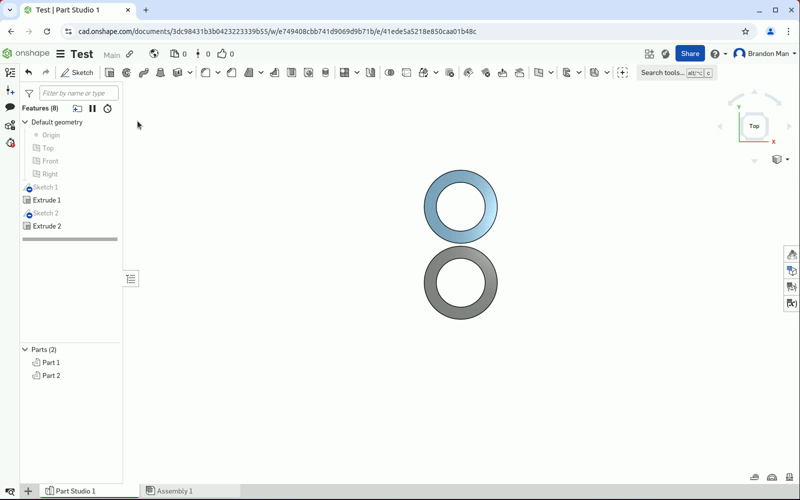
key(shift+h)
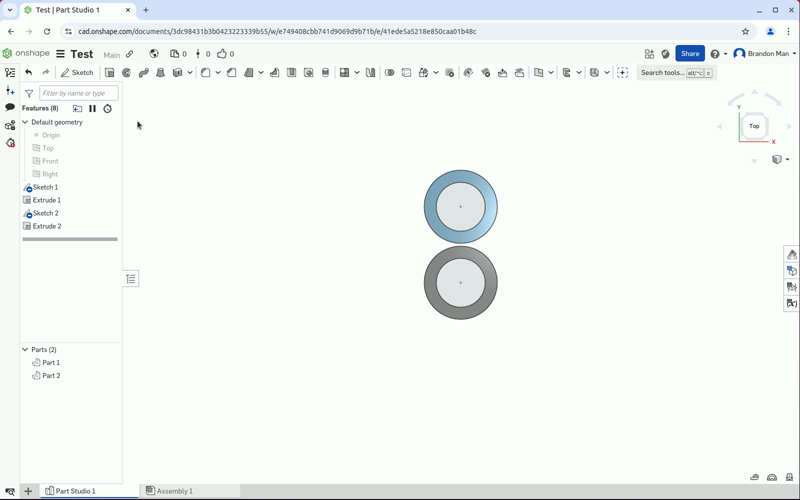
key(shift+7)
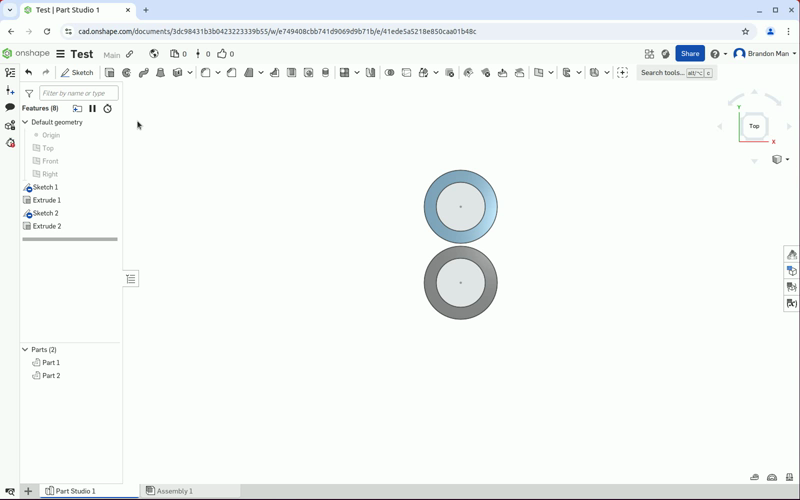
key(up, 3)
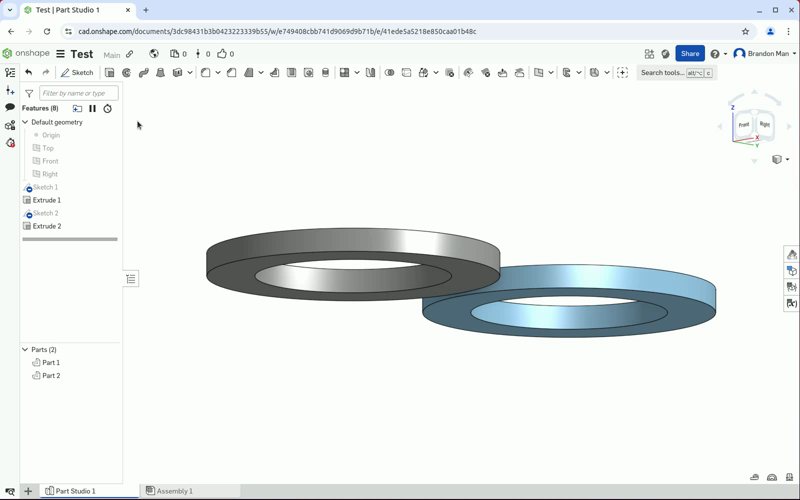
key(left, 3)
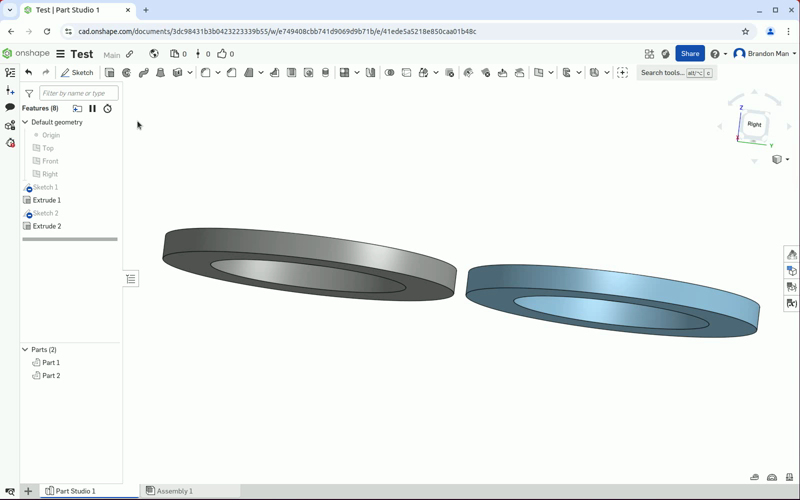
key(right, 3)
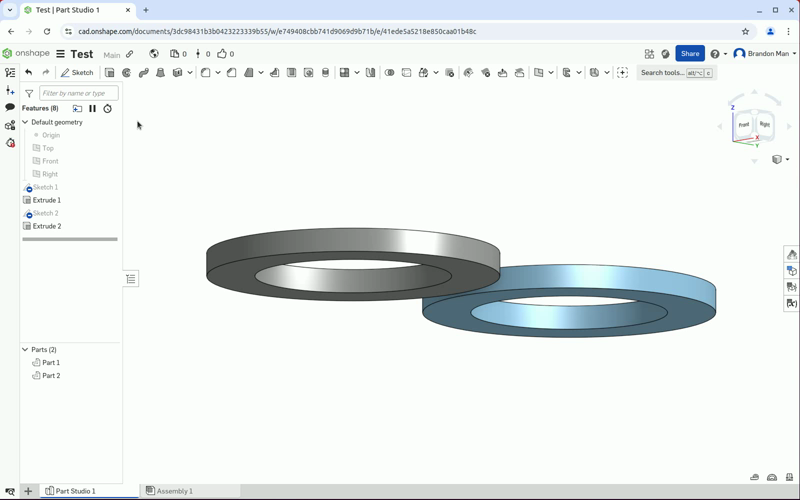
key(down, 3)
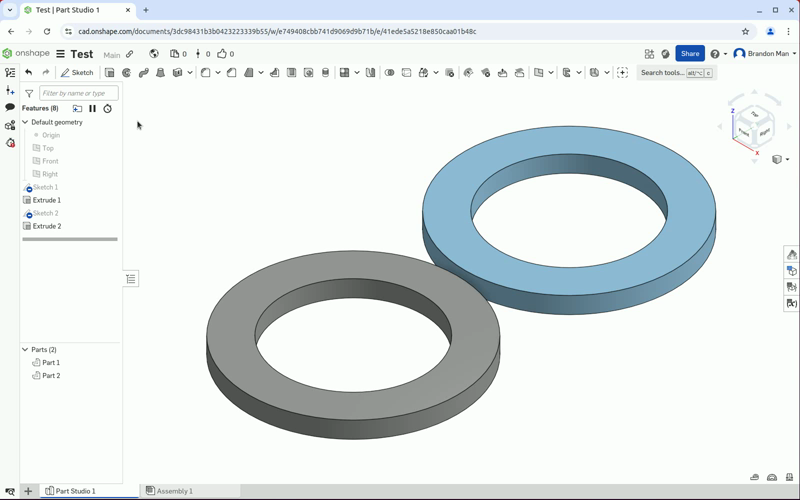
mouse_move(73, 189)
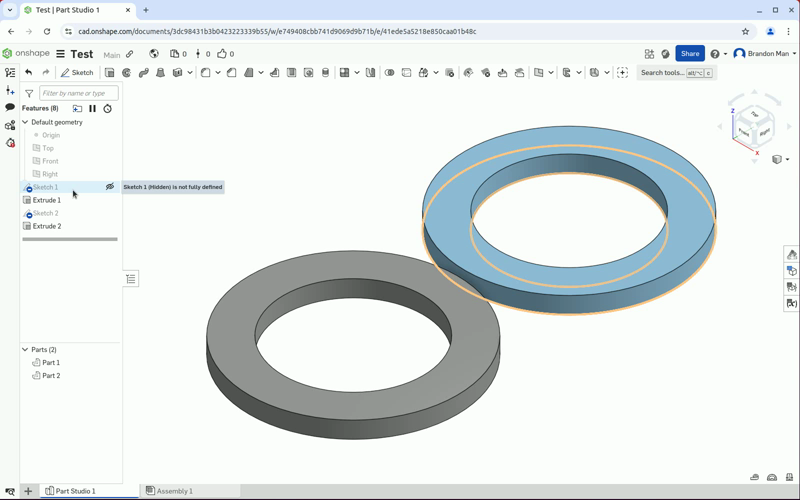
click(73, 189)